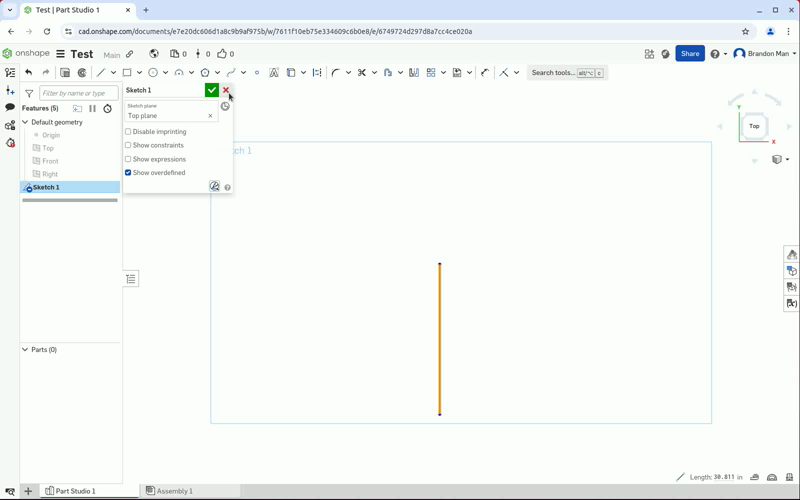
key(shift+h)
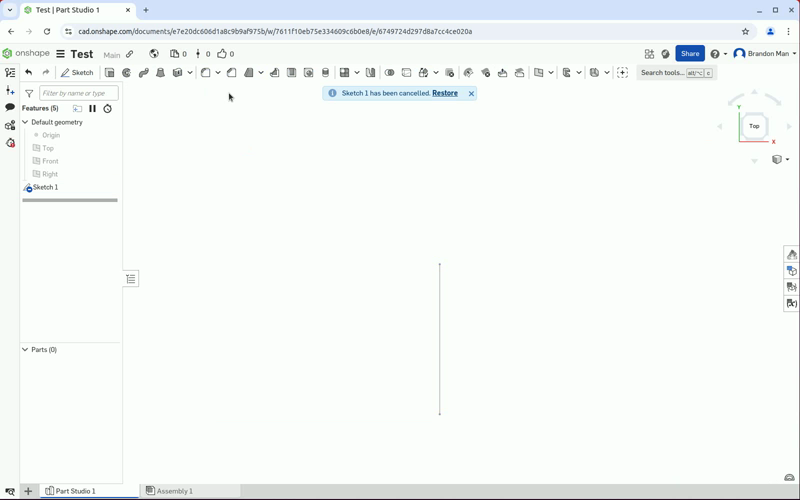
key(shift+s)
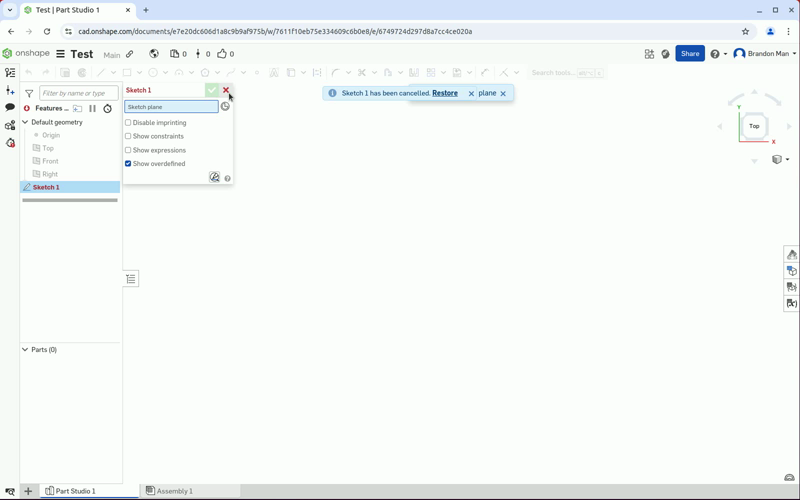
mouse_move(73, 150)
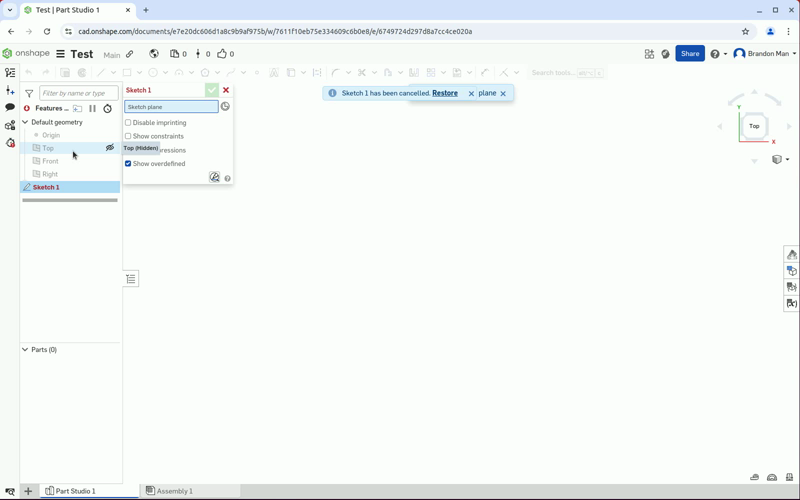
click(73, 150)
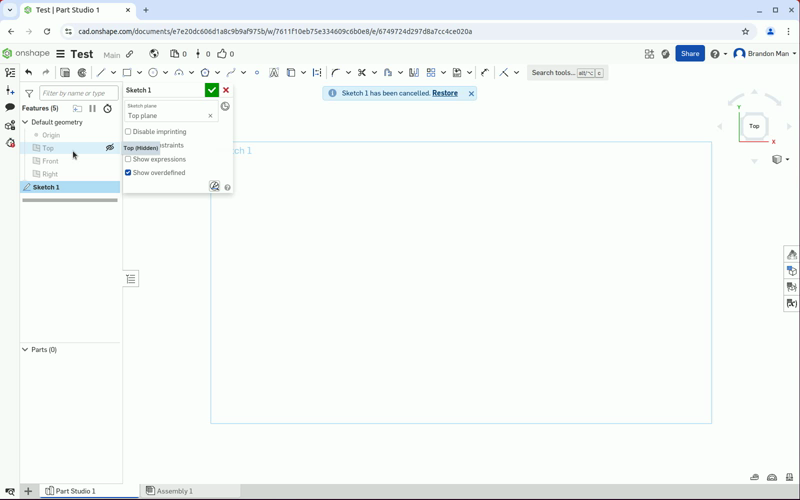
mouse_move(73, 352)
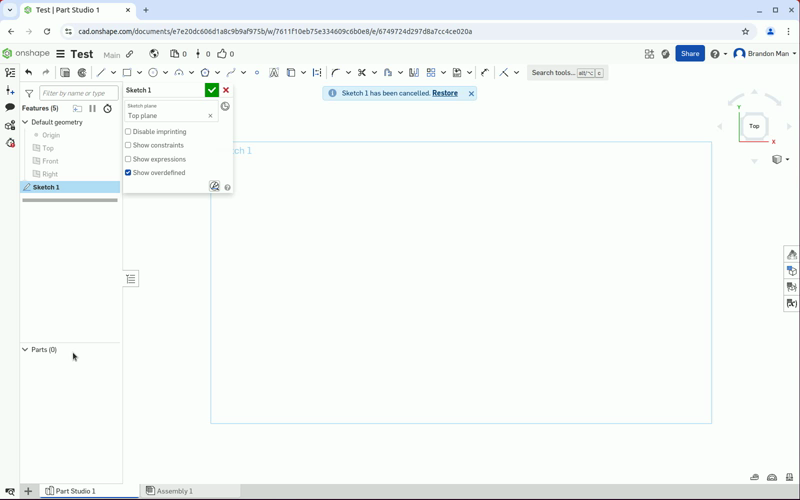
key(y)
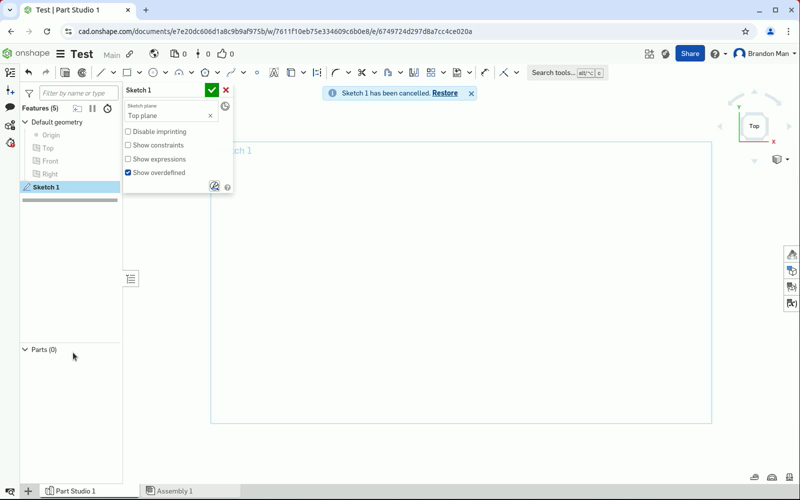
key(c)
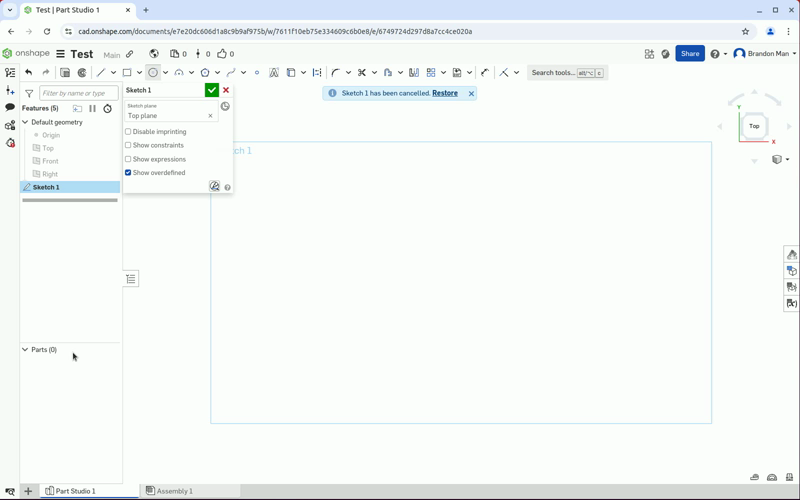
key_down(shift)
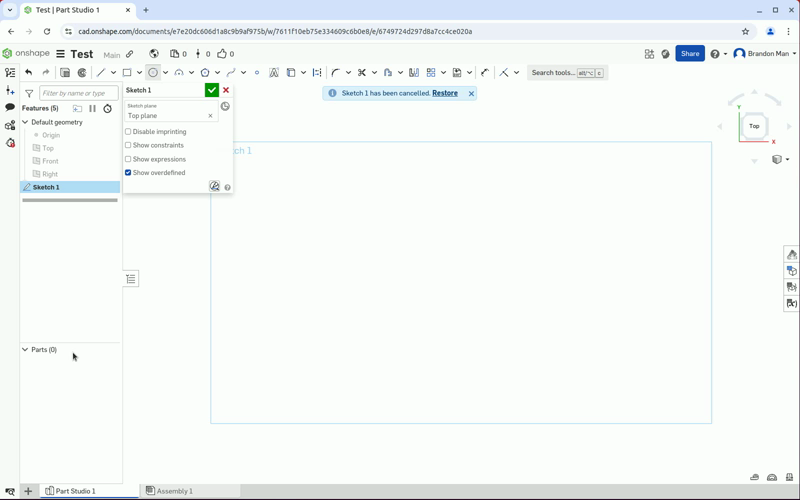
mouse_move(461, 282)
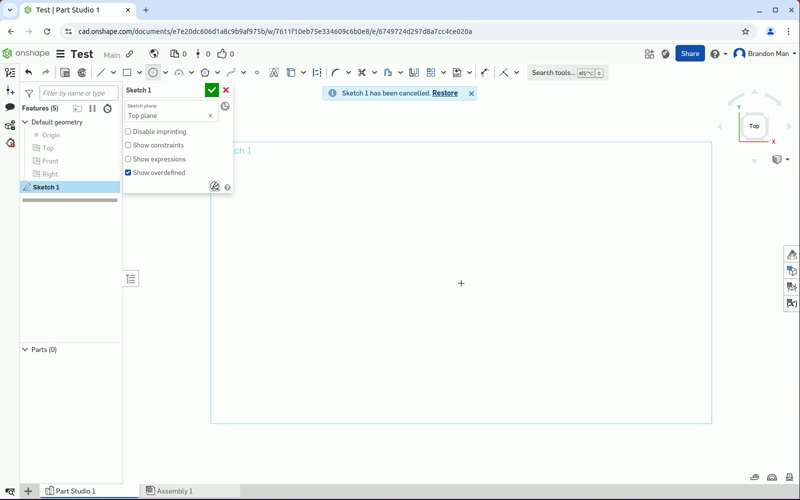
click(461, 282)
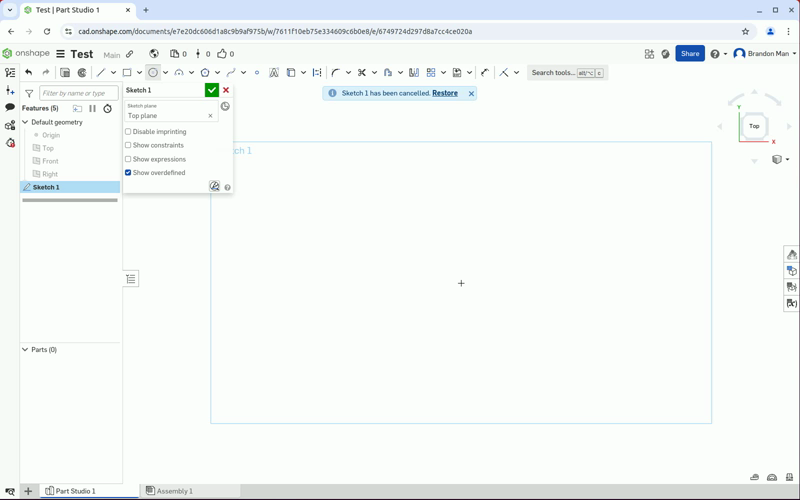
key_up(shift)
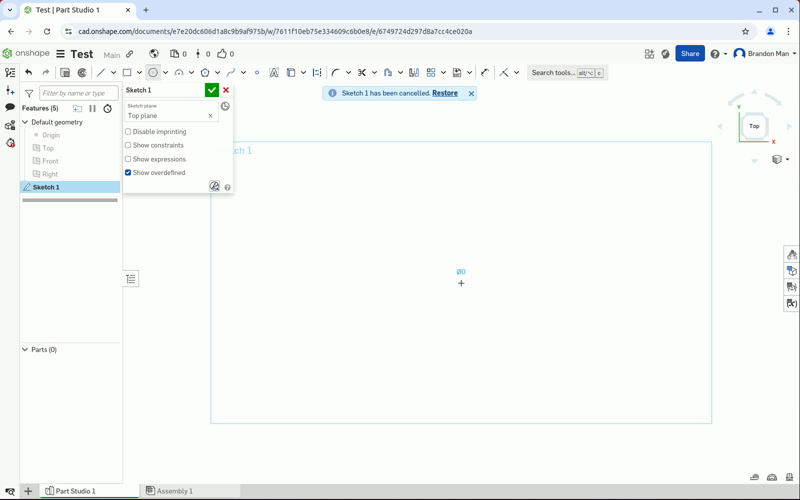
mouse_move(574, 282)
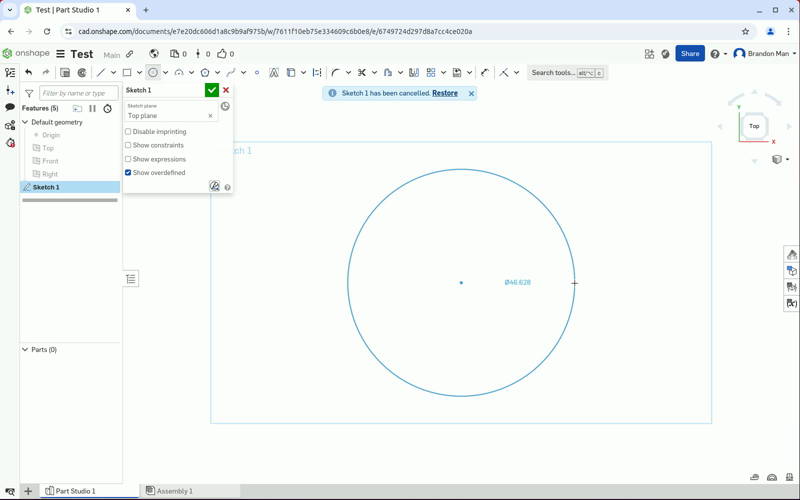
click(574, 282)
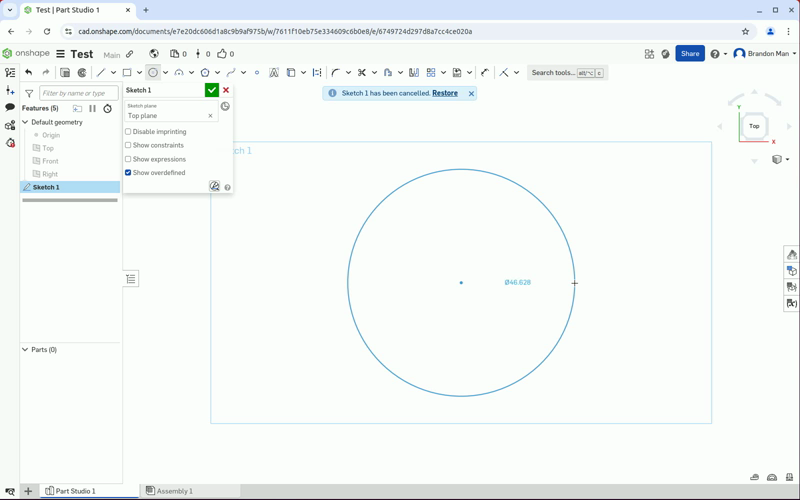
key(esc)
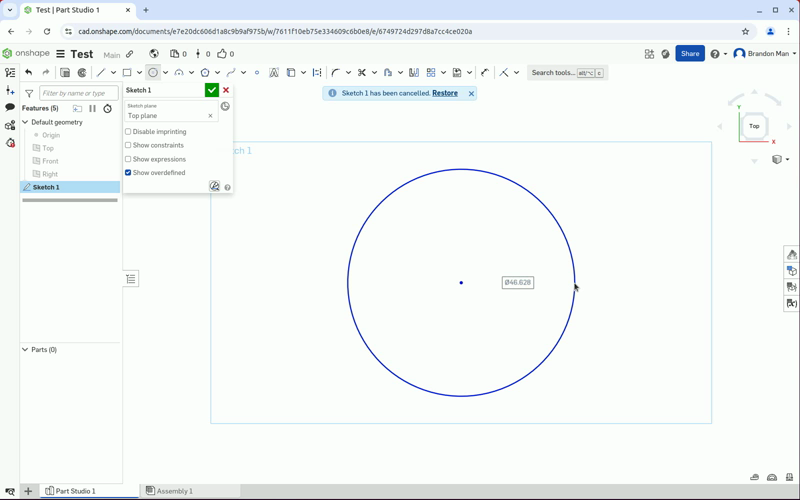
mouse_move(484, 289)
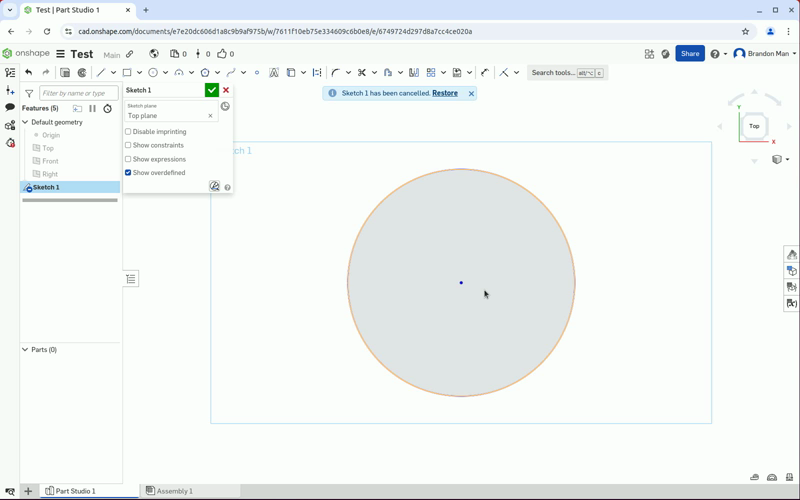
click(484, 289)
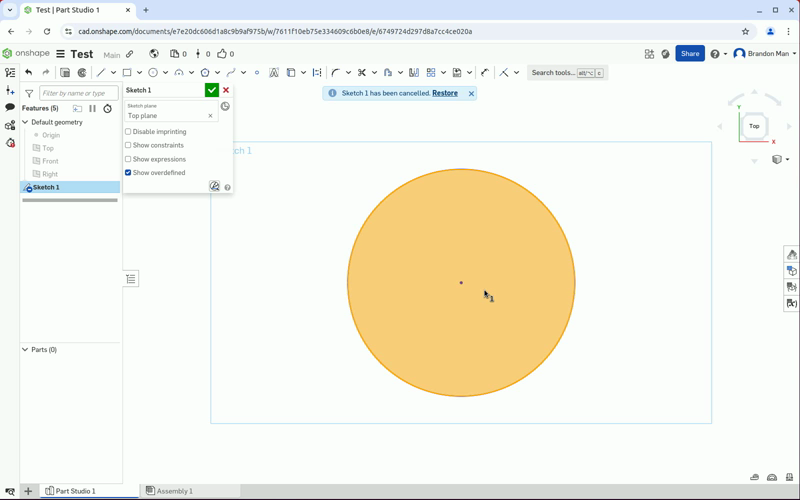
mouse_move(73, 352)
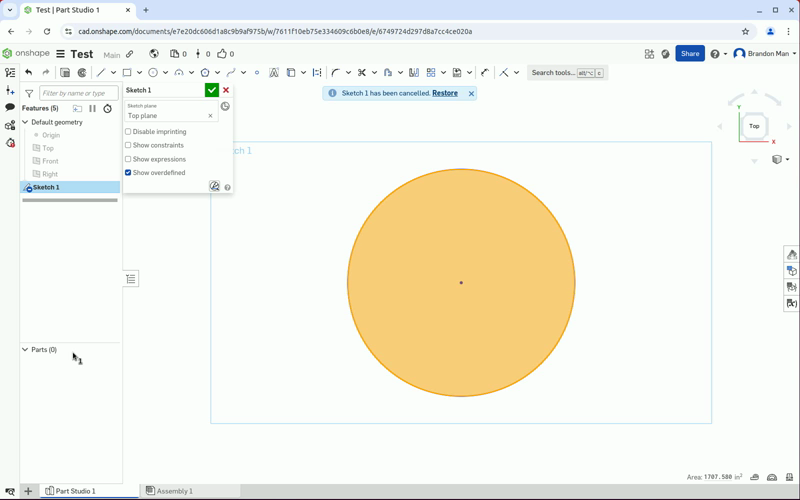
key(shift+y)
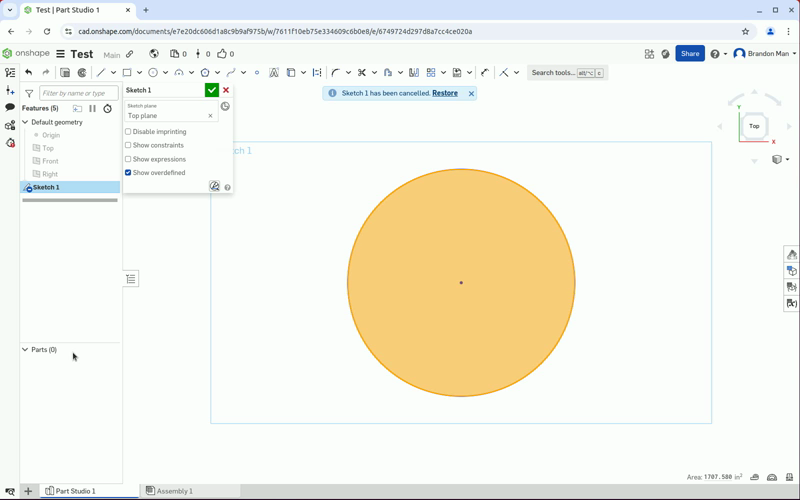
key(shift+e)
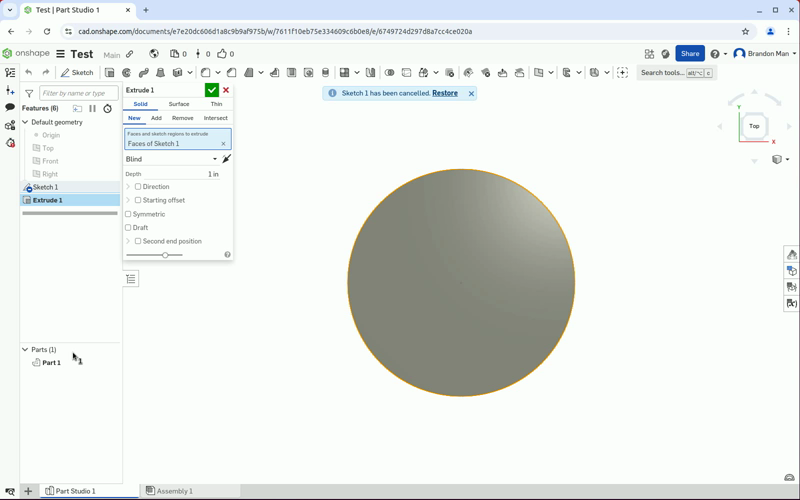
mouse_move(143, 106)
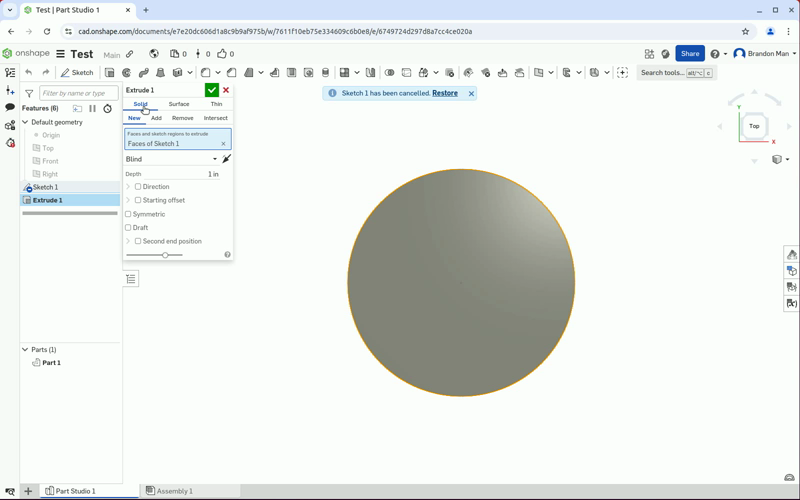
click(143, 106)
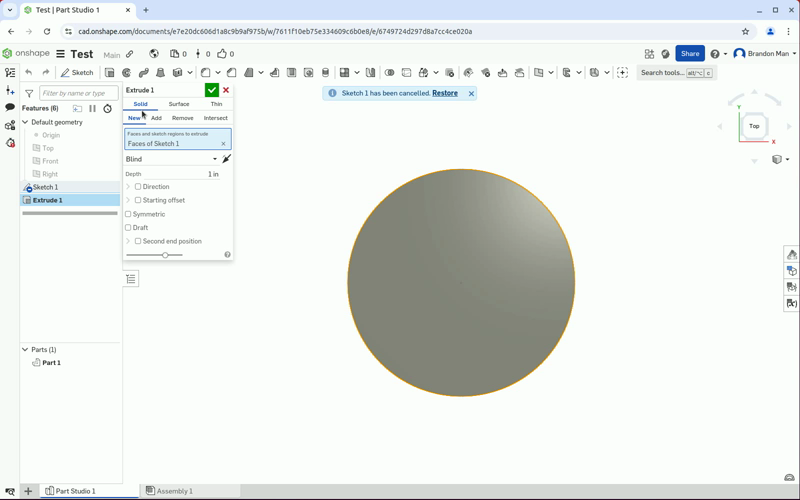
mouse_move(137, 120)
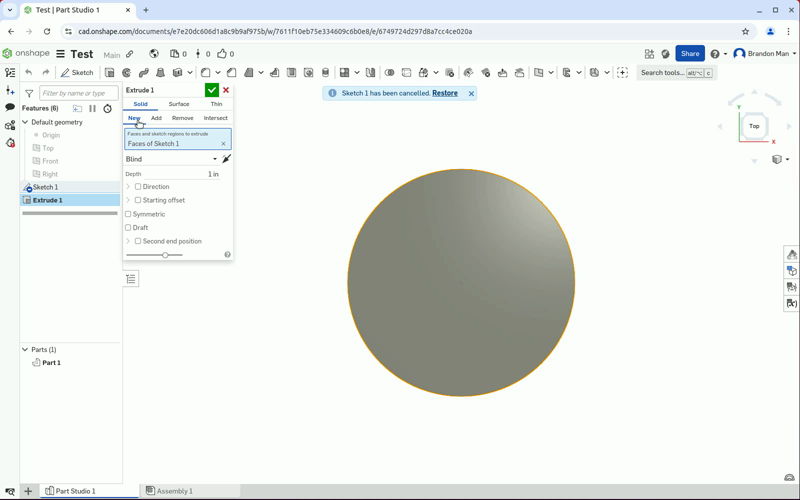
click(137, 120)
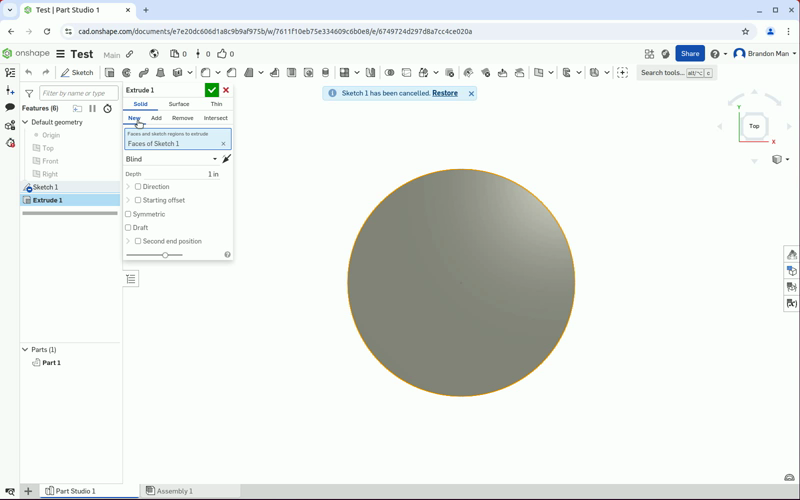
key(tab, 4)
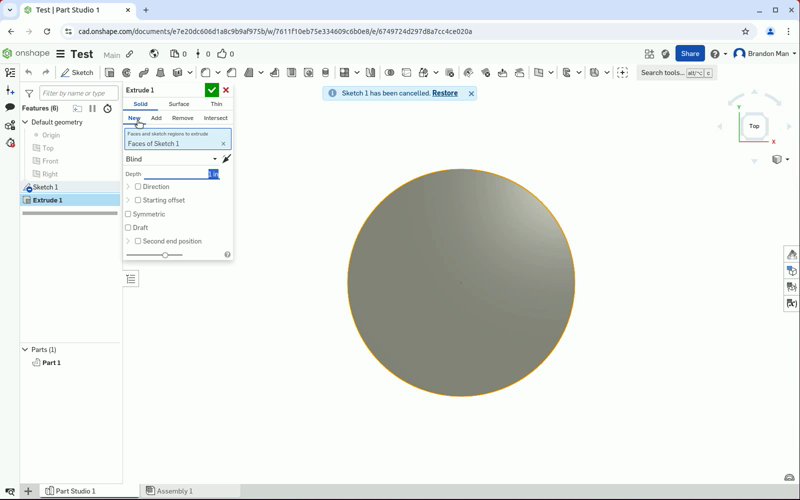
text(1.204)
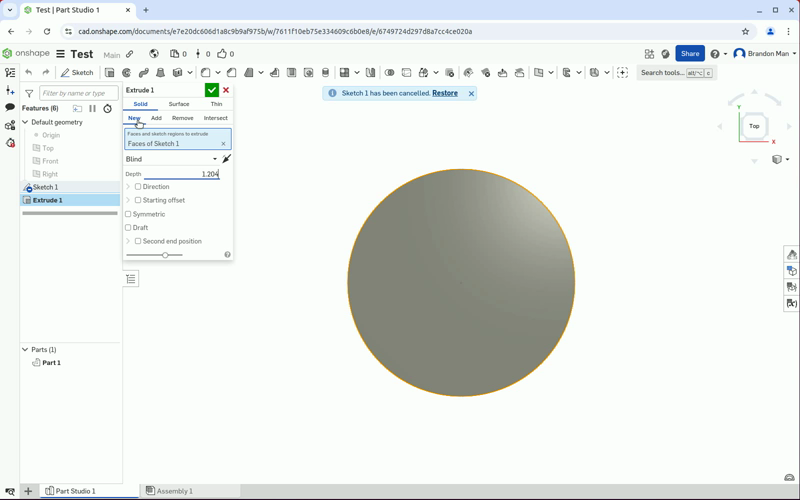
key(enter)
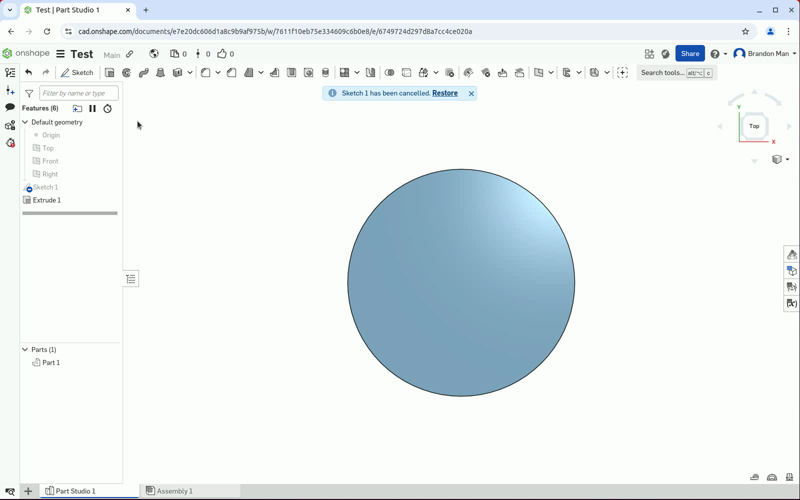
key(shift+h)
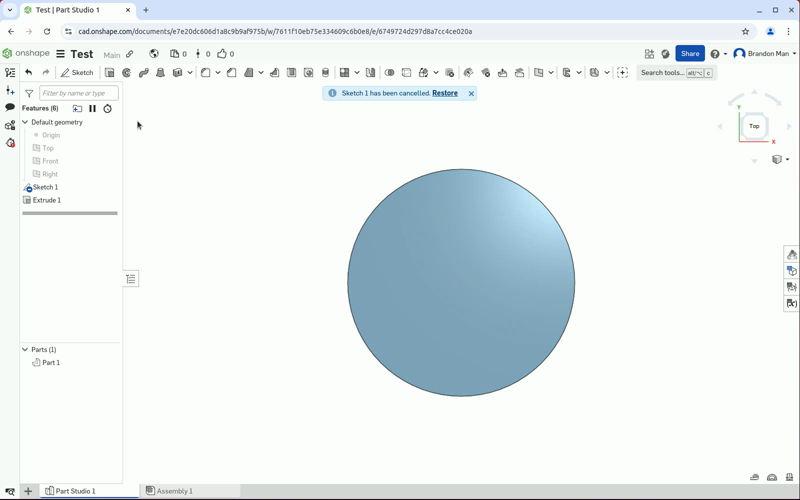
key(shift+h)
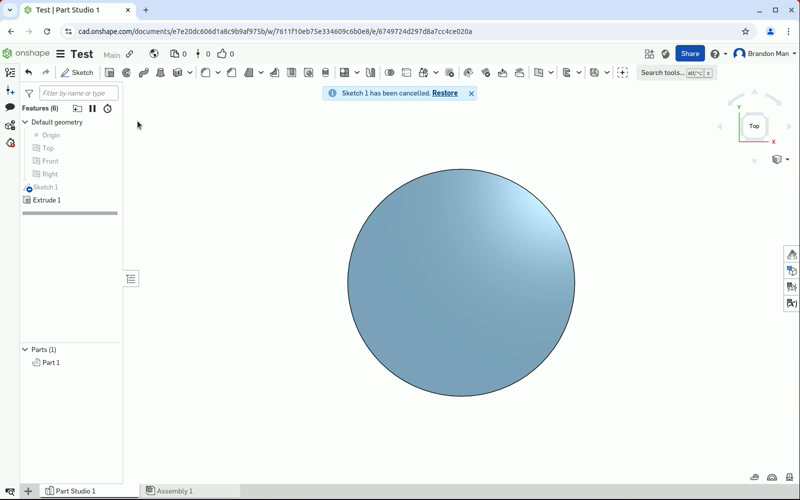
mouse_move(73, 189)
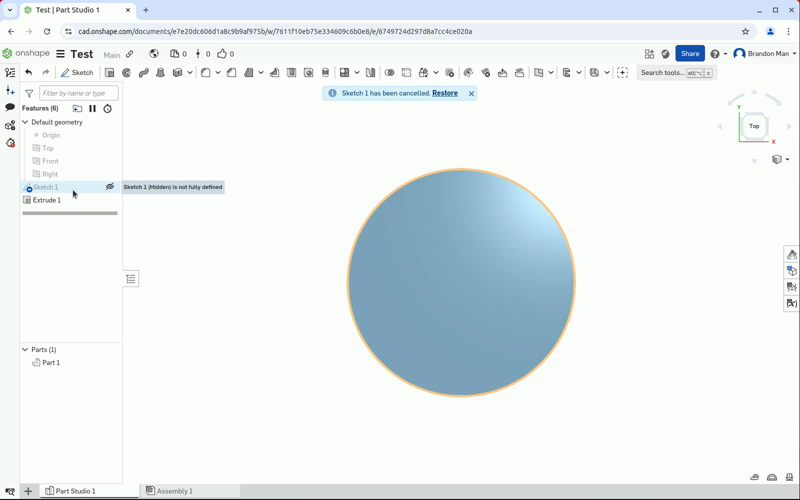
click(73, 189)
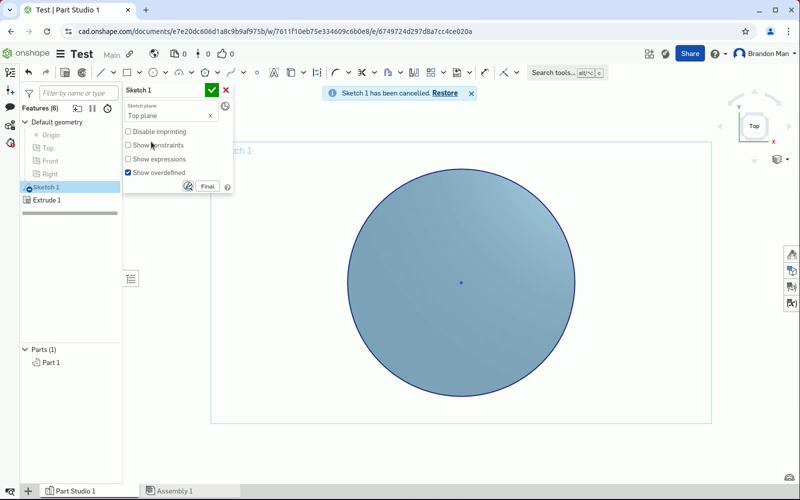
mouse_move(229, 92)
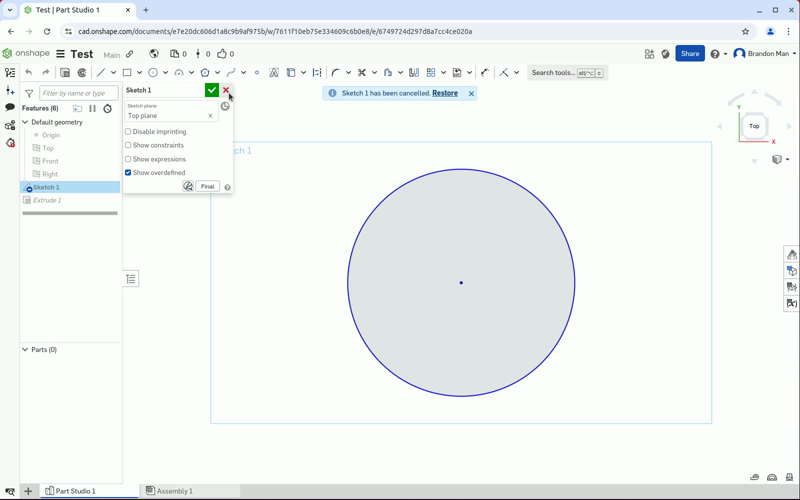
click(229, 92)
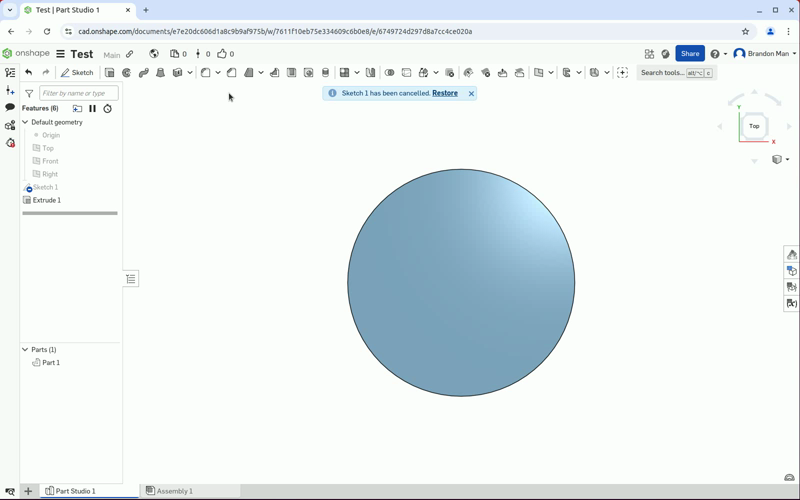
mouse_move(541, 75)
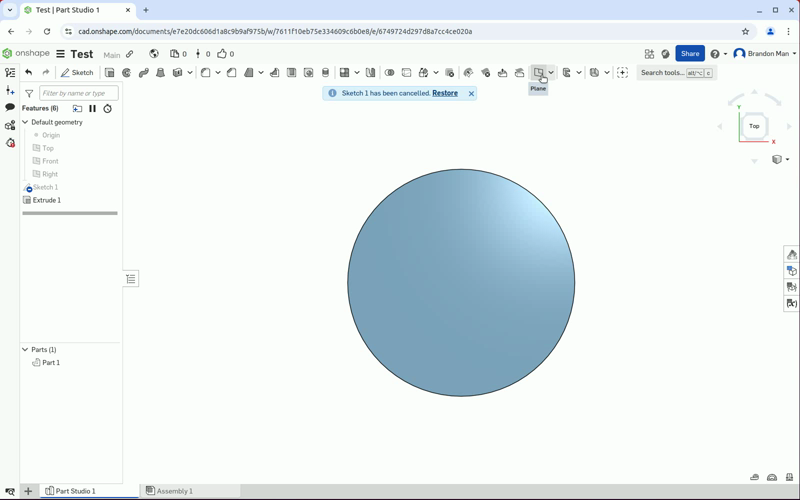
click(541, 75)
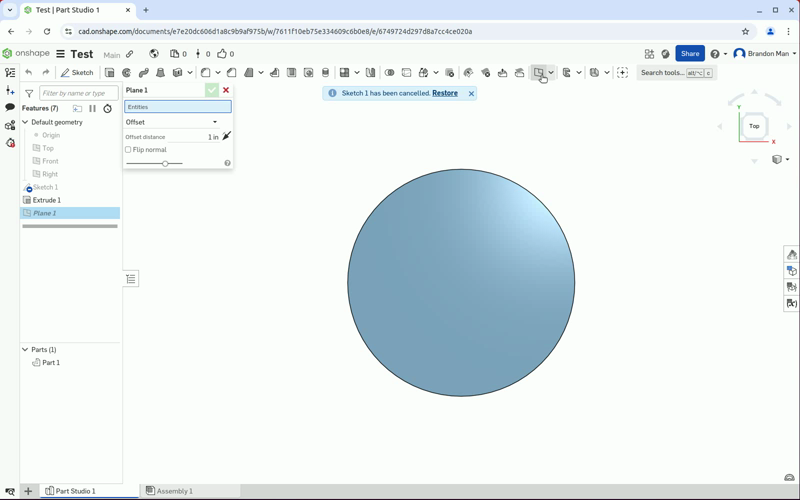
mouse_move(73, 150)
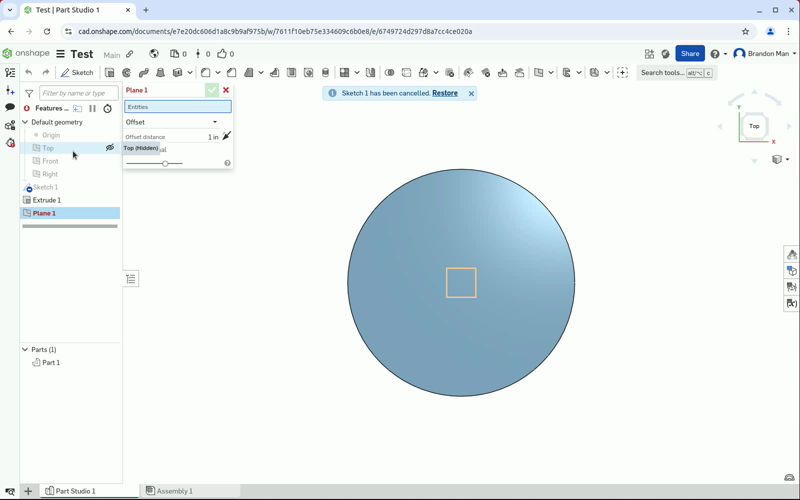
click(73, 150)
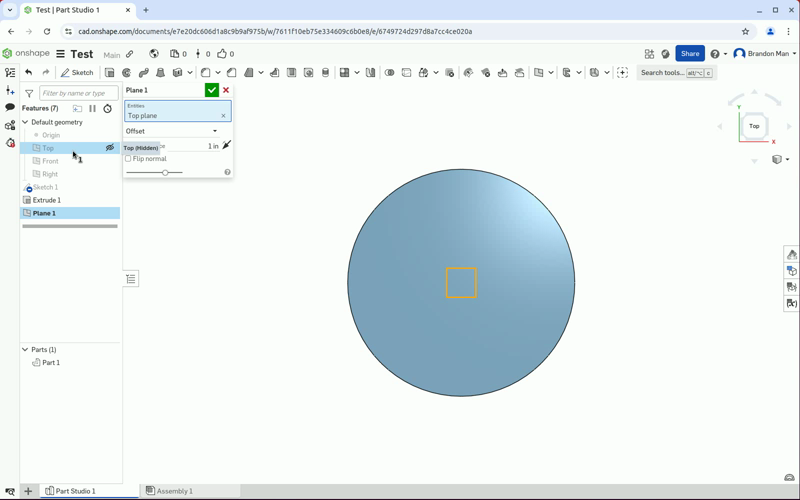
key(tab, 2)
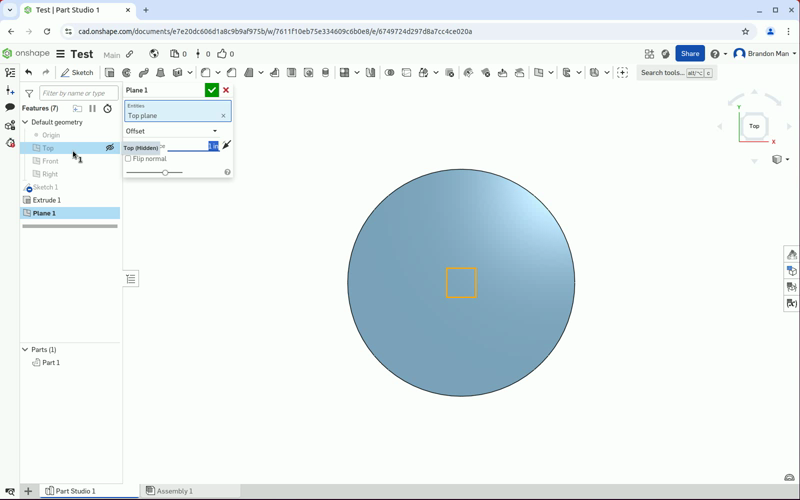
text(1.202)
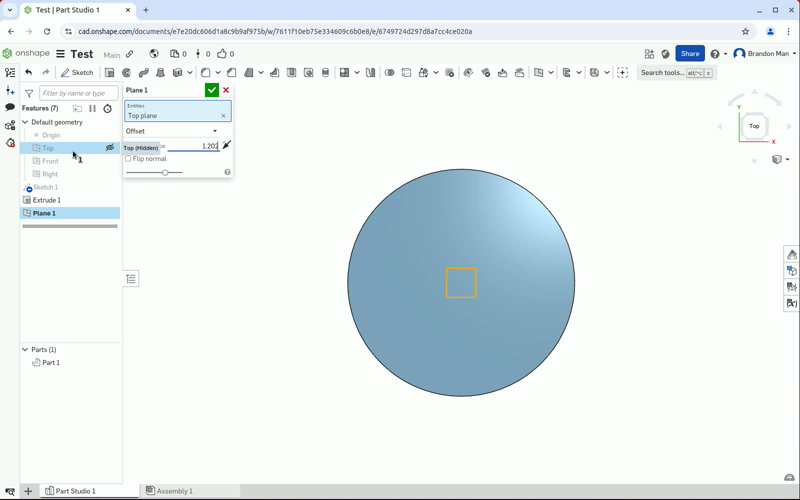
key(enter, 2)
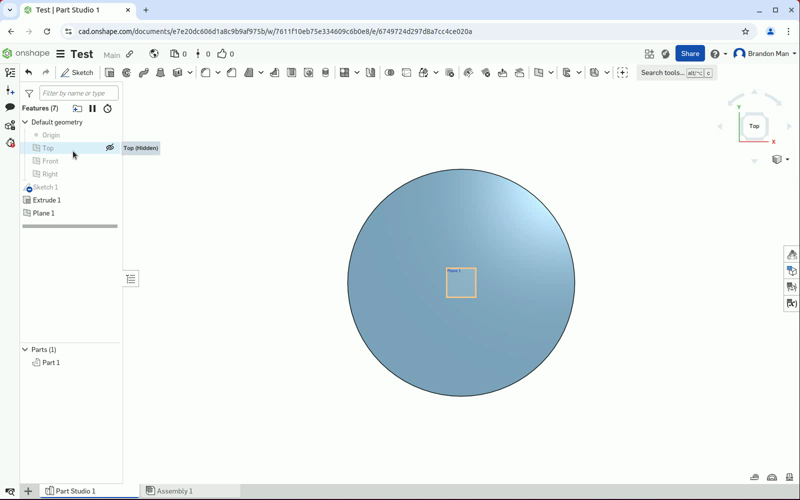
key(shift+s)
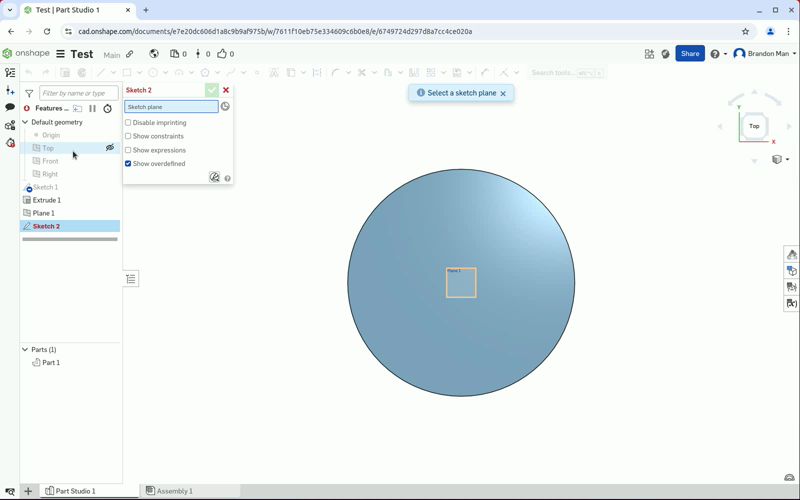
mouse_move(73, 215)
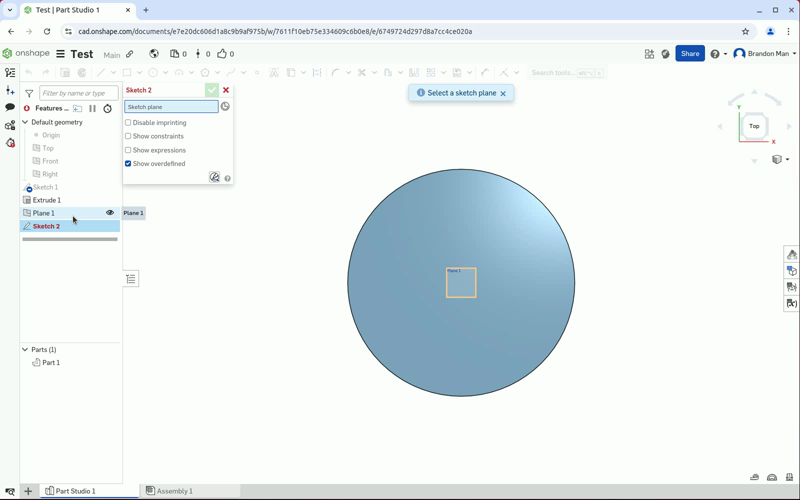
click(73, 215)
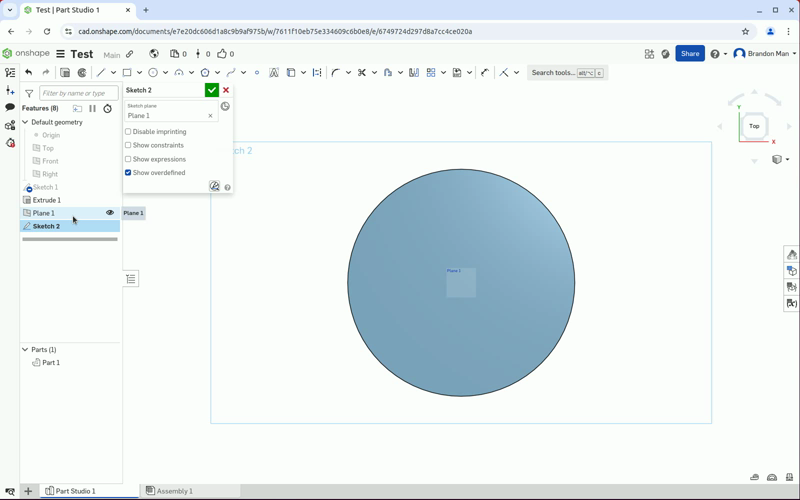
mouse_move(73, 352)
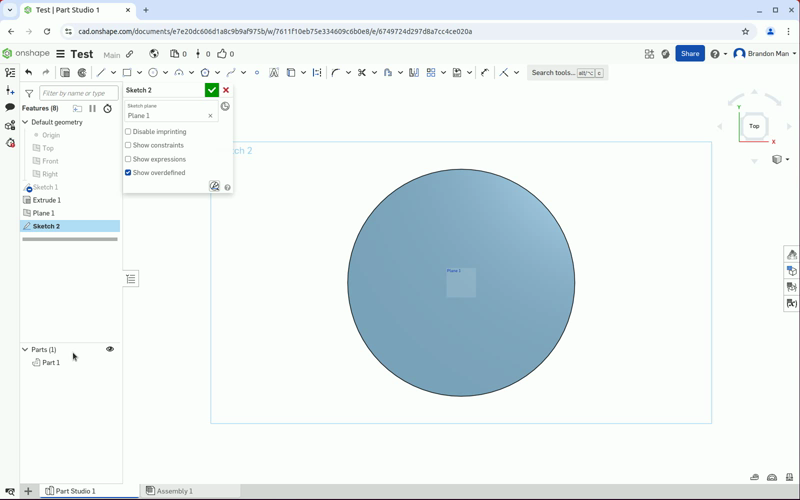
key(y)
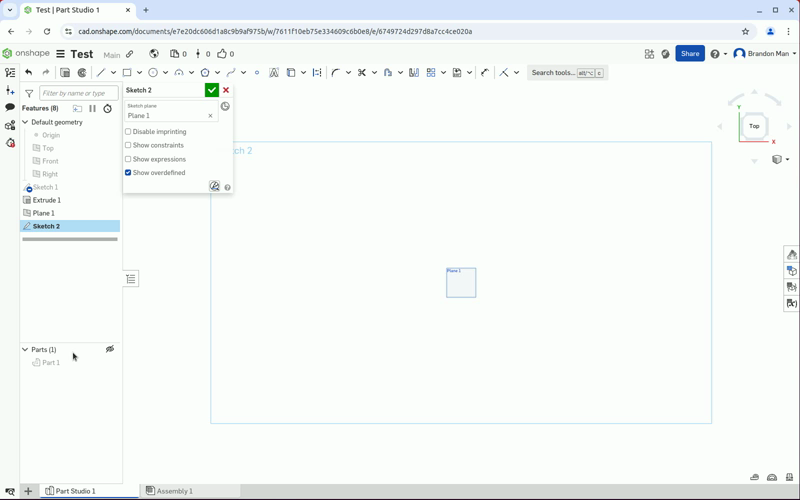
key(c)
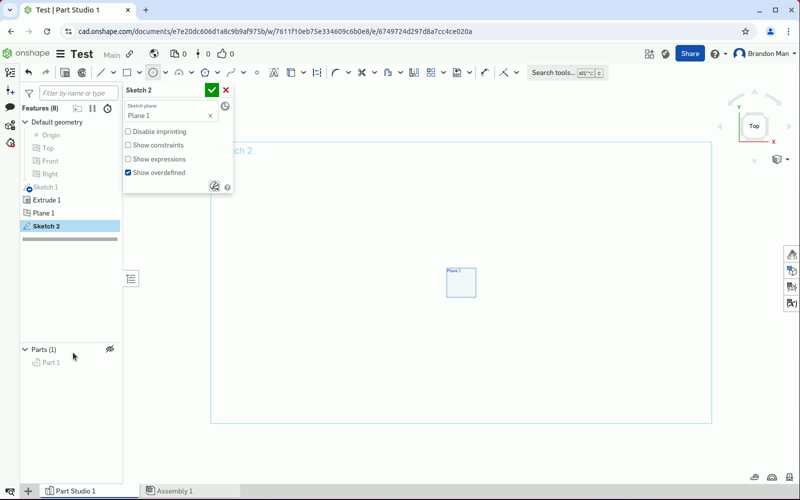
key_down(shift)
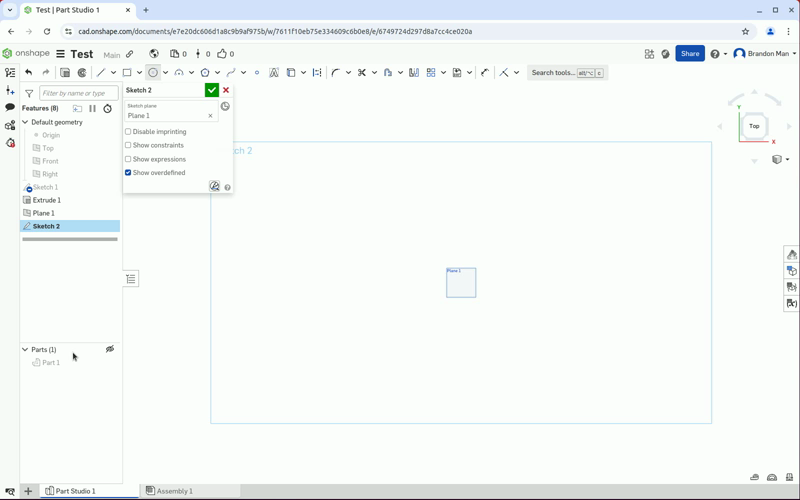
mouse_move(460, 282)
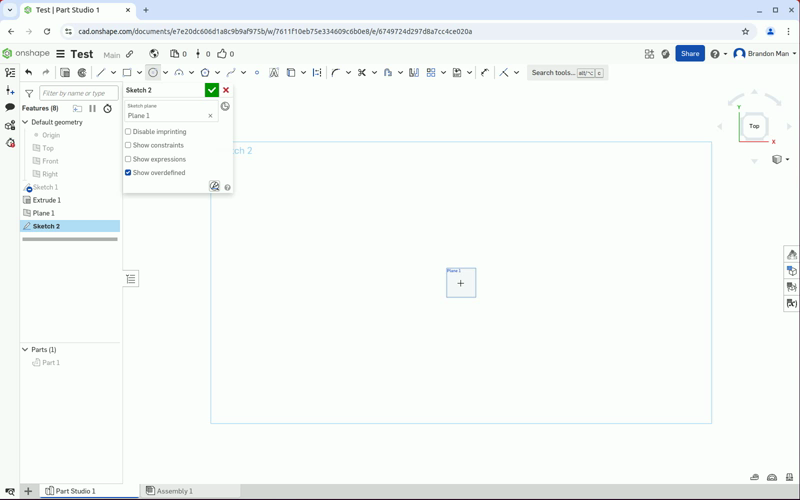
click(460, 282)
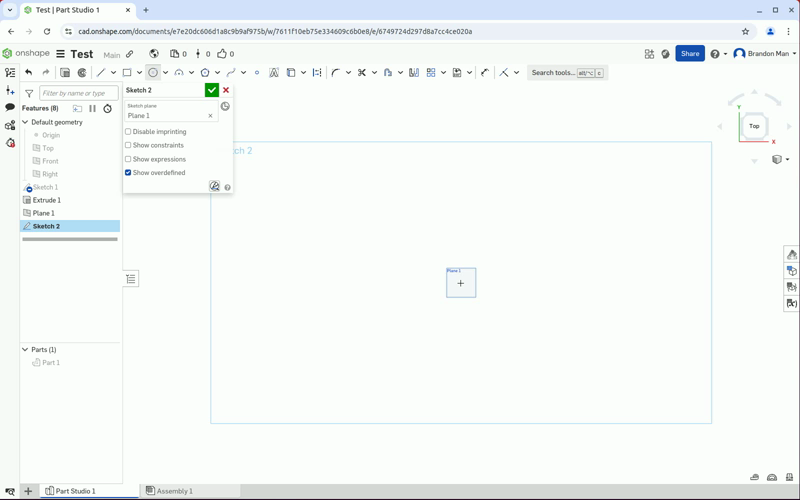
key_up(shift)
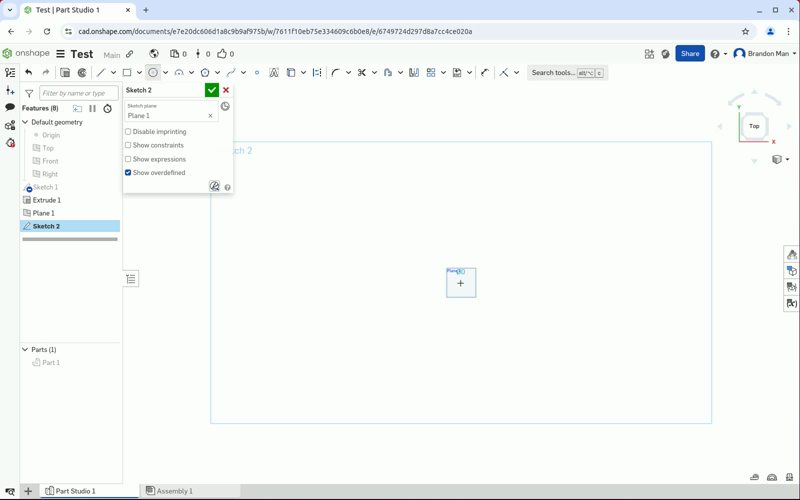
mouse_move(556, 282)
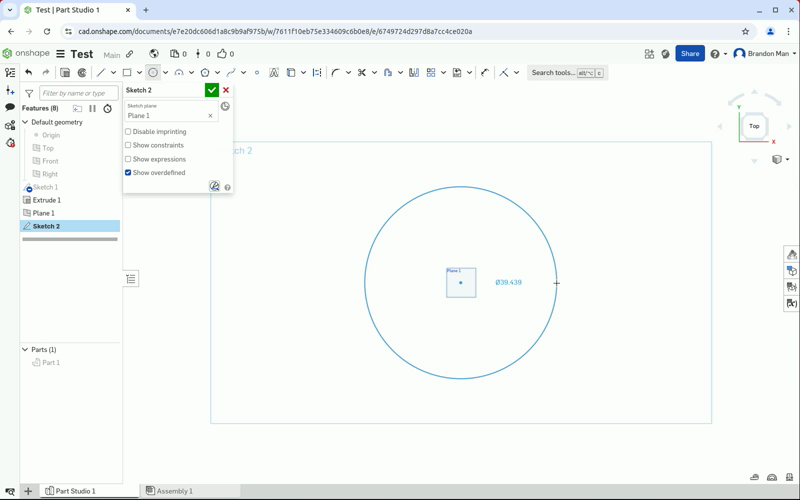
click(556, 282)
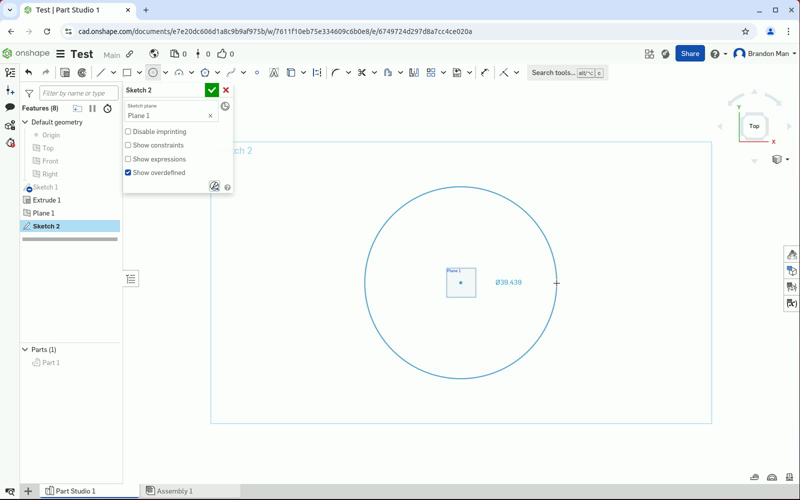
key(esc)
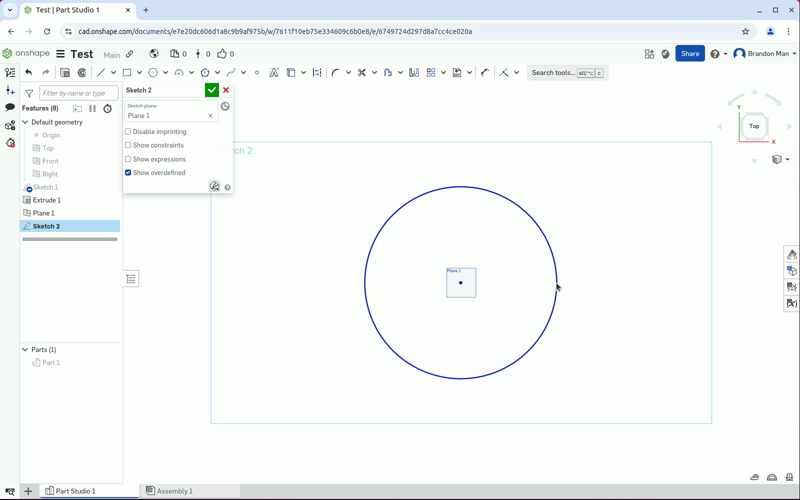
mouse_move(395, 317)
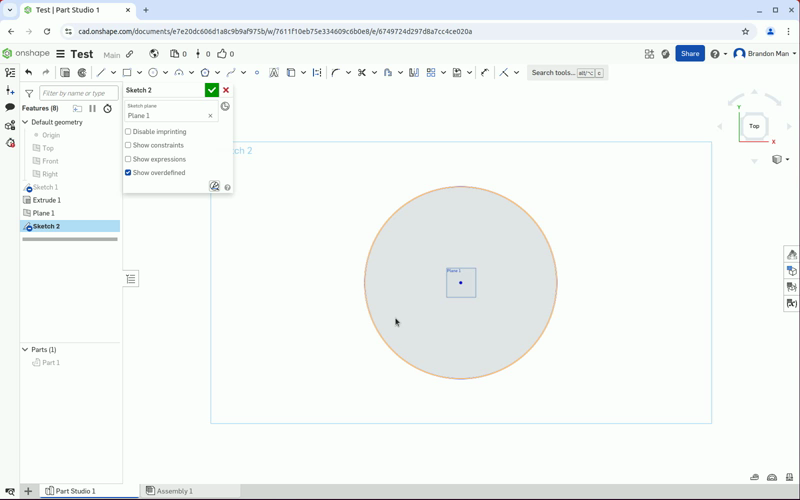
click(395, 317)
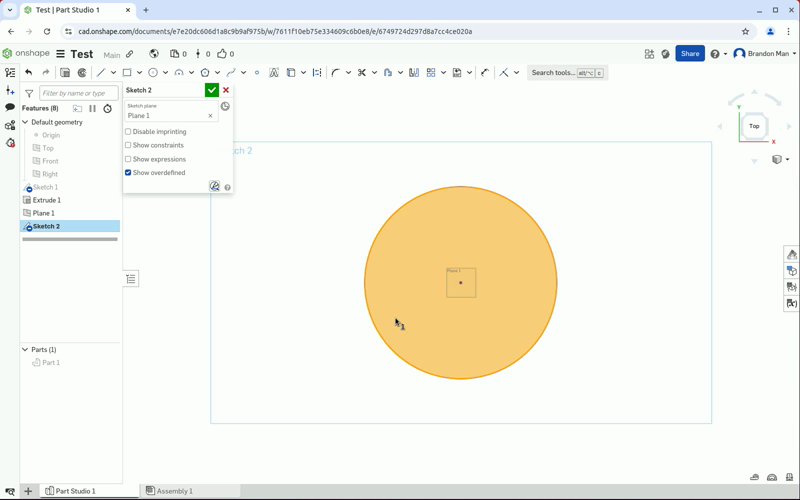
mouse_move(73, 352)
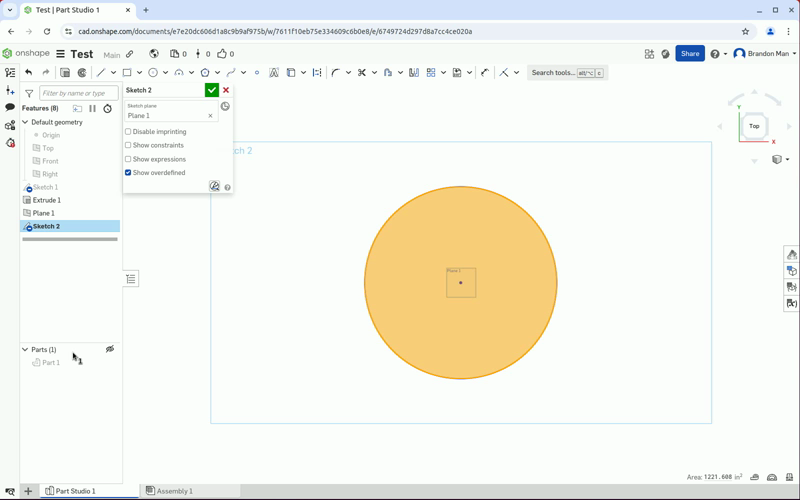
key(shift+y)
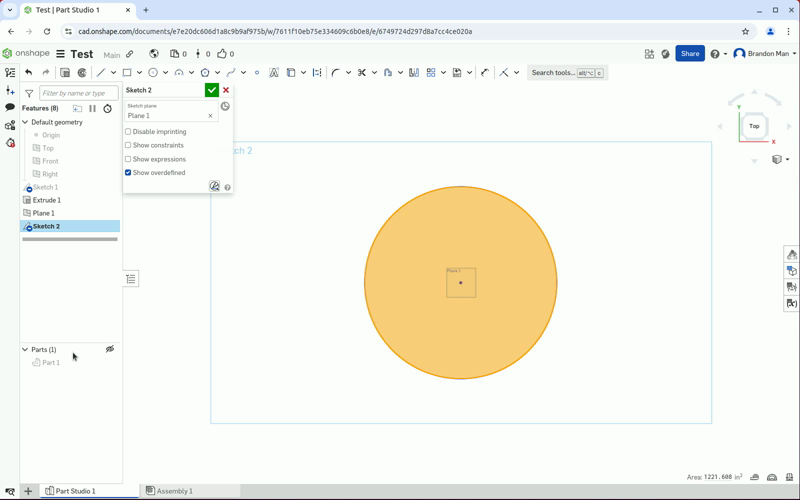
key(shift+e)
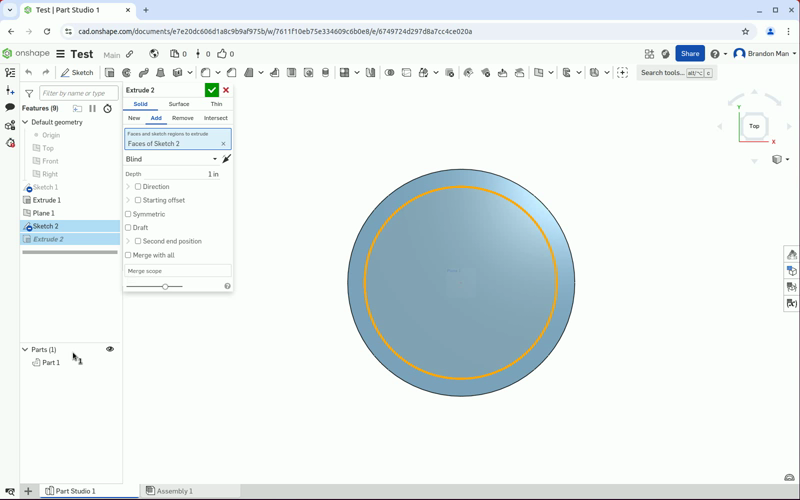
mouse_move(143, 106)
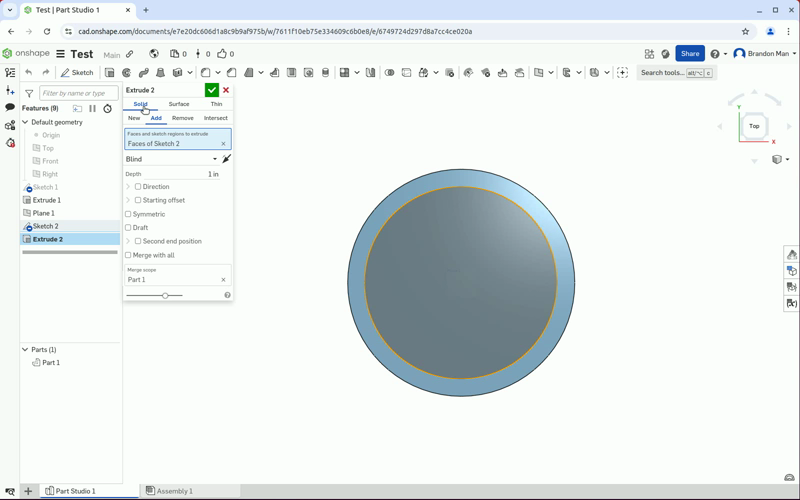
click(143, 106)
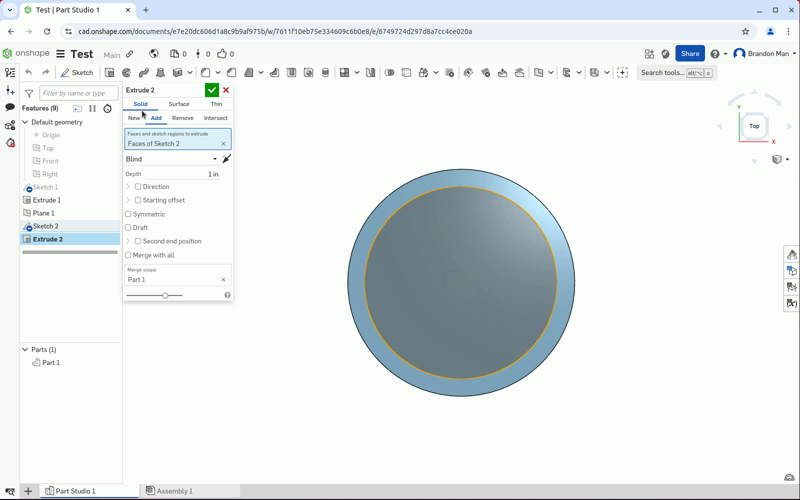
mouse_move(137, 120)
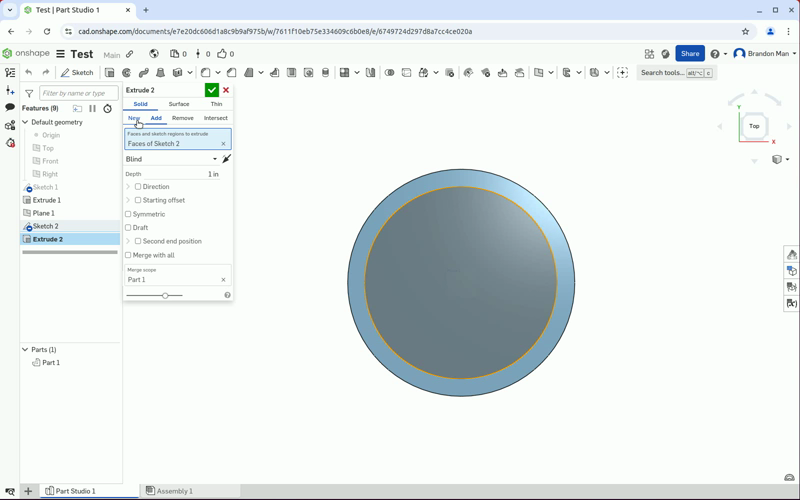
click(137, 120)
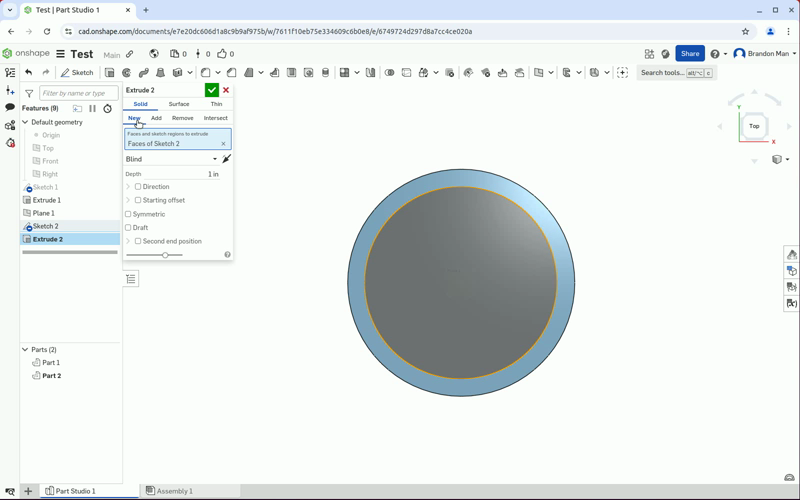
key(tab, 4)
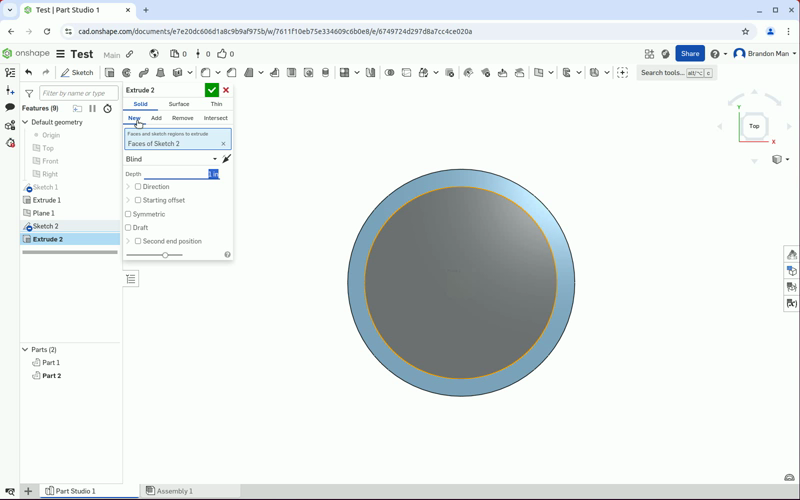
text(1.204)
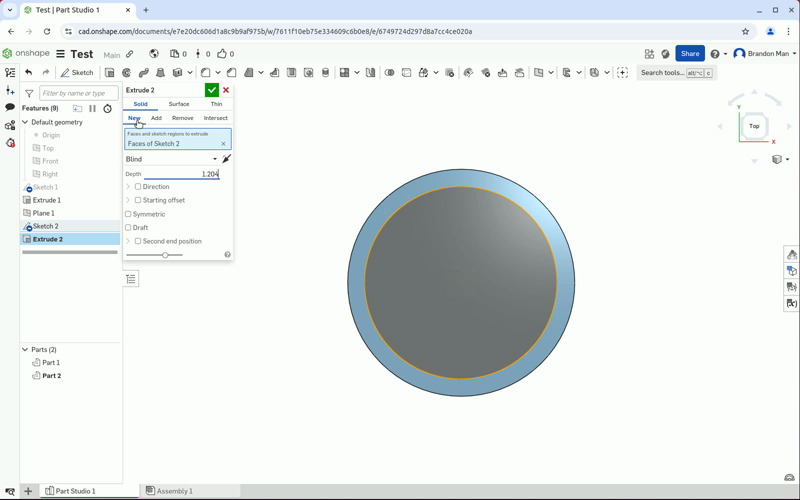
key(enter)
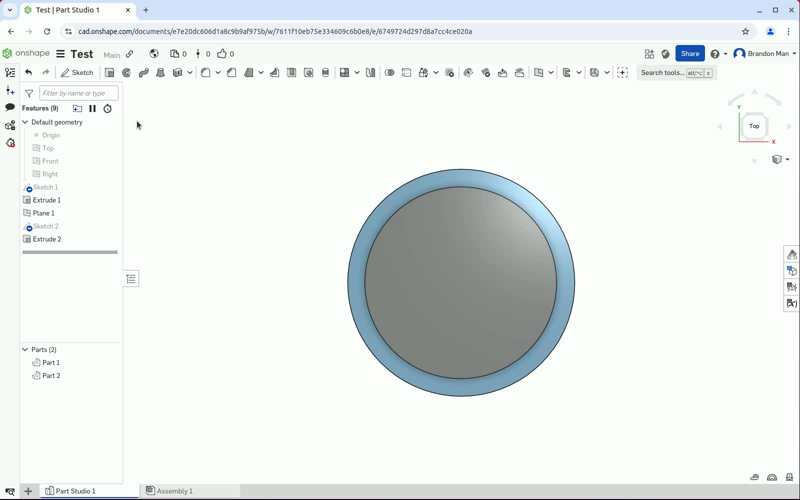
key(shift+h)
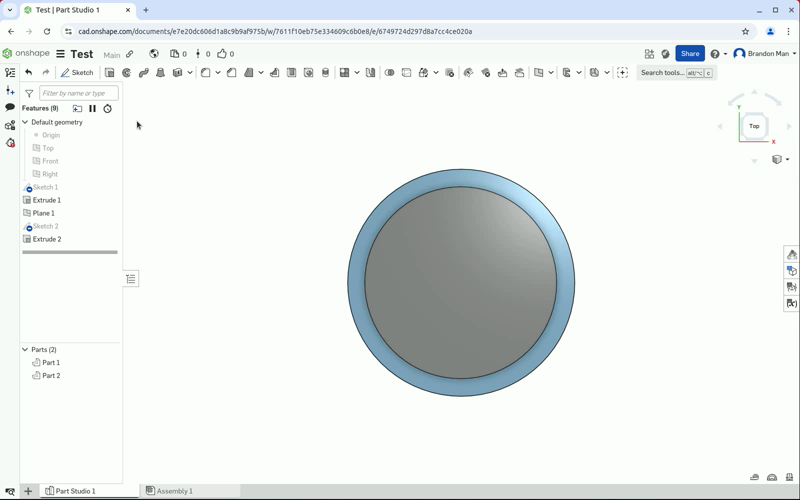
key(shift+h)
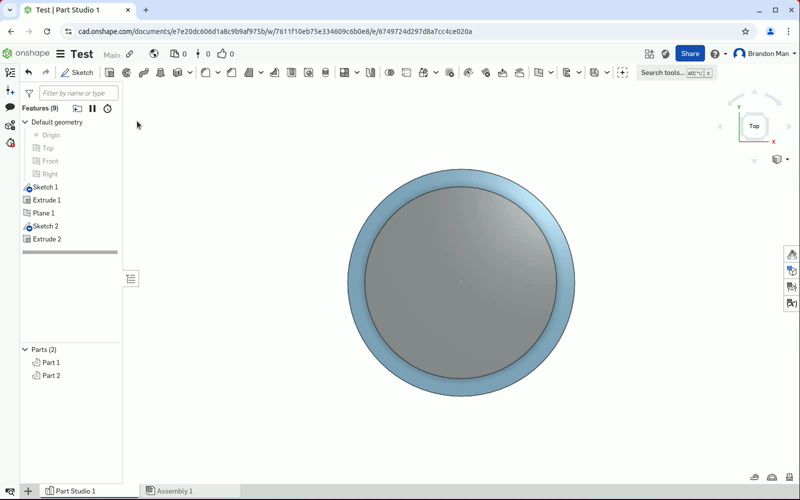
key(shift+7)
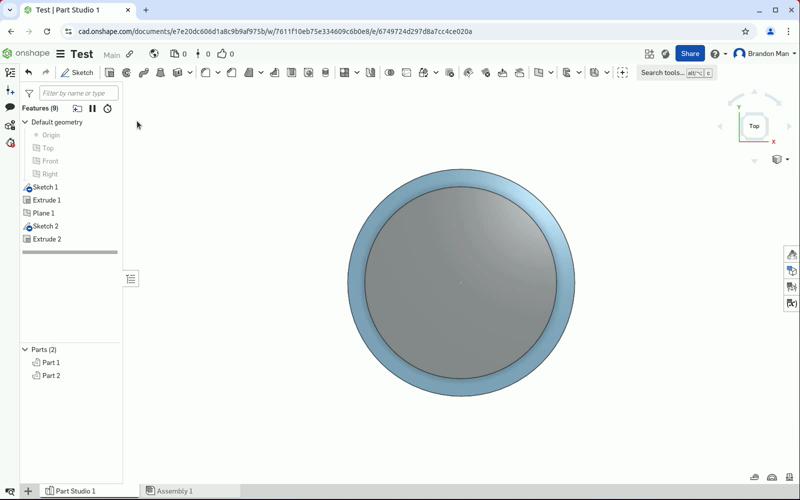
key(up, 3)
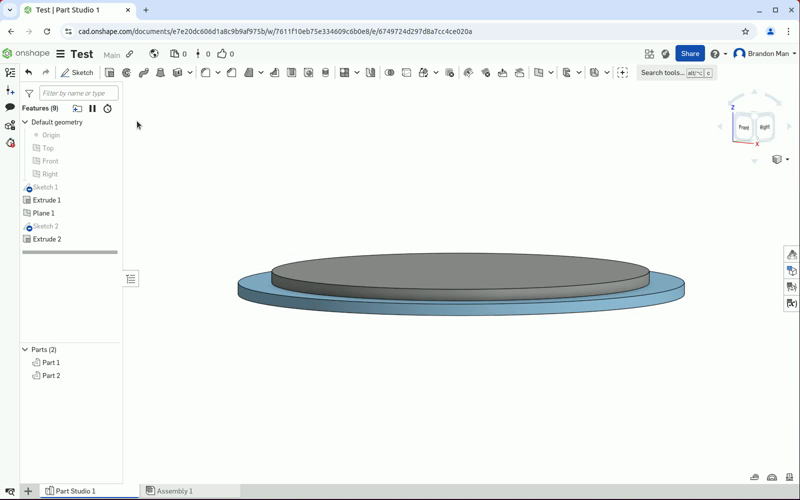
key(left, 3)
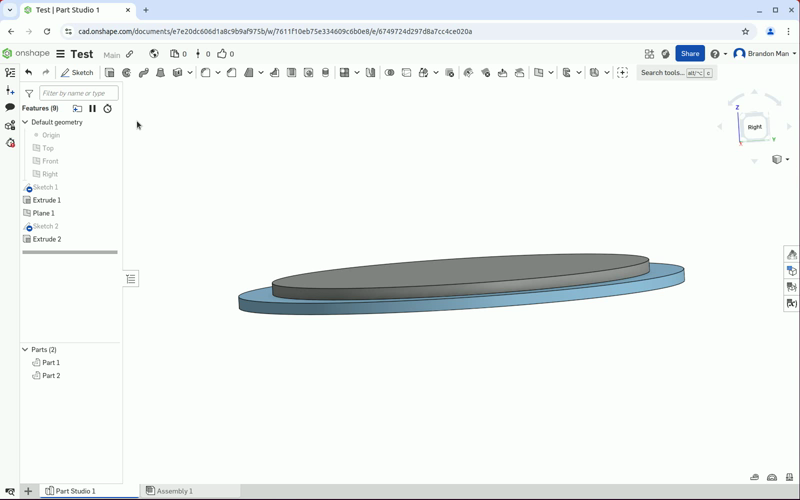
key(right, 3)
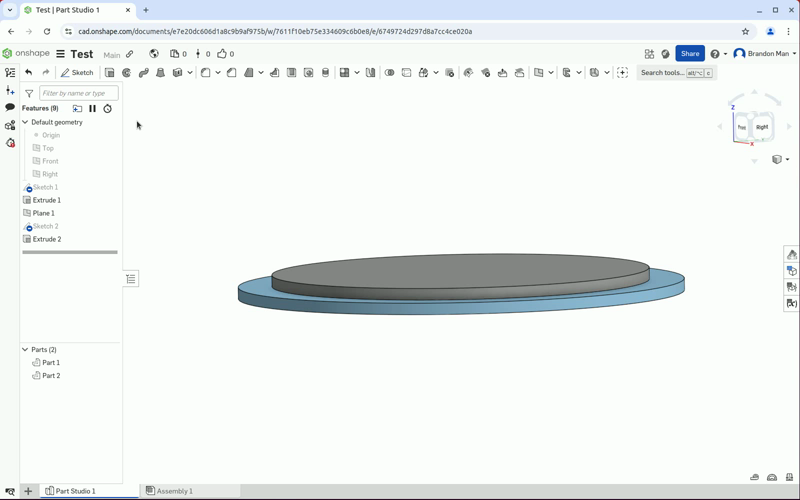
key(down, 3)
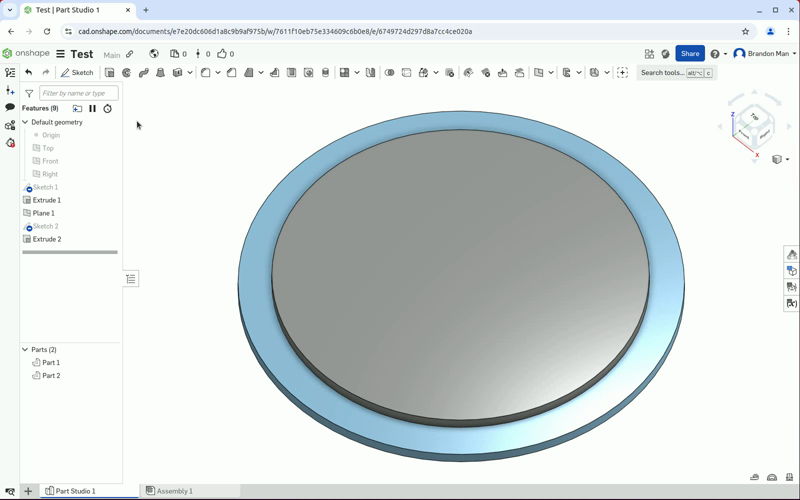
mouse_move(73, 189)
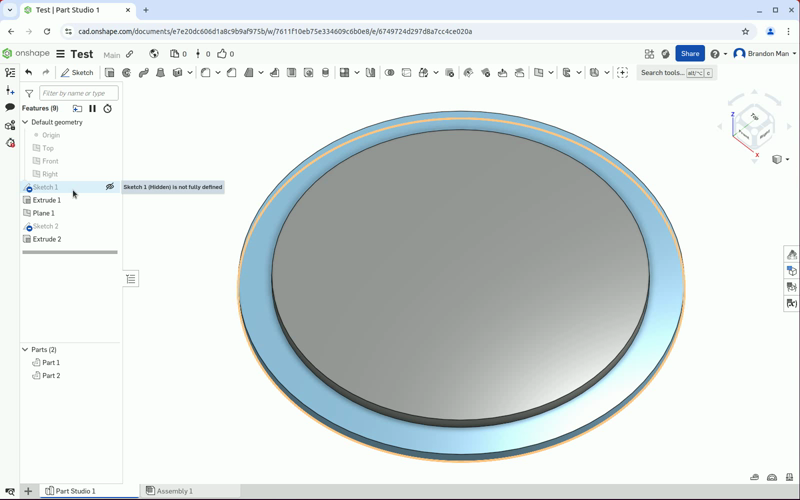
click(73, 189)